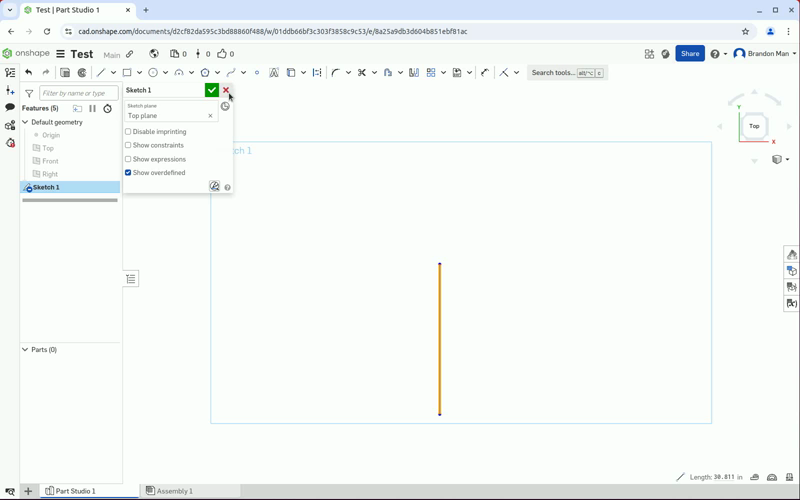
key(shift+h)
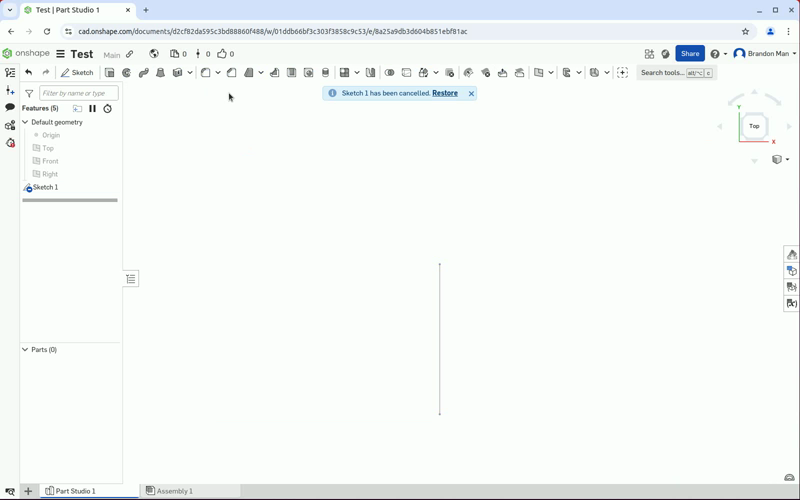
key(shift+s)
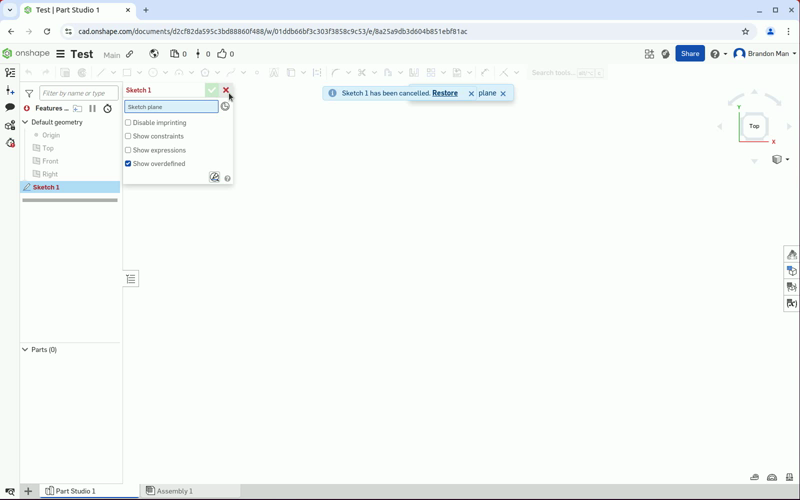
mouse_move(73, 150)
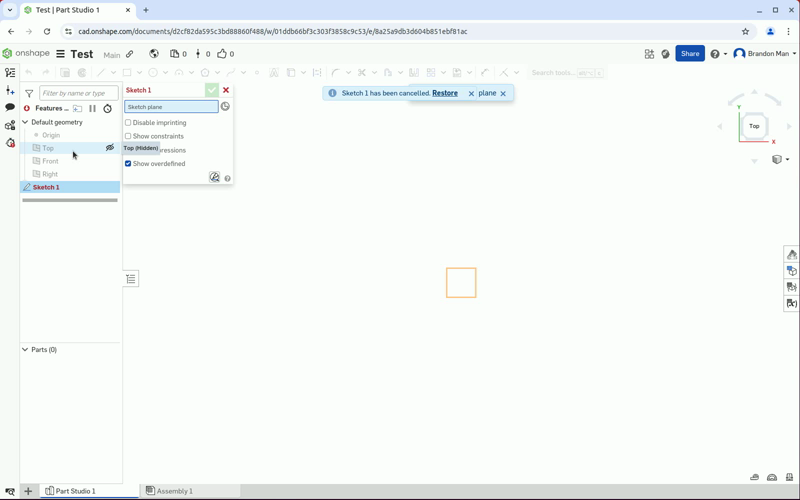
click(73, 150)
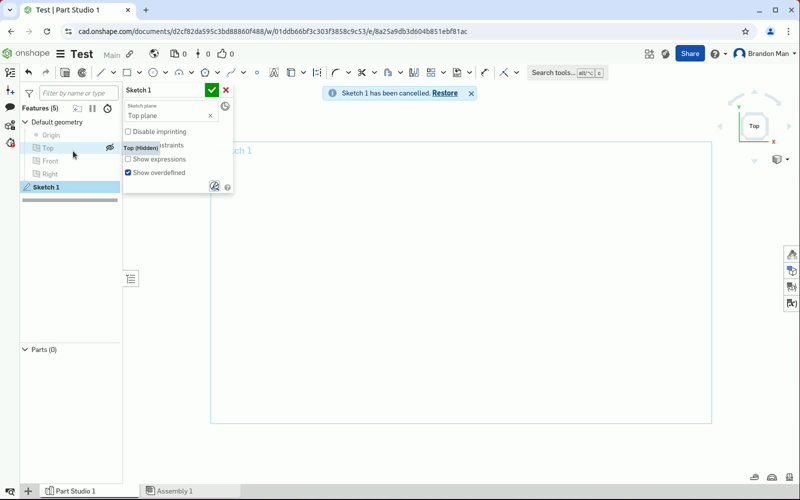
mouse_move(73, 352)
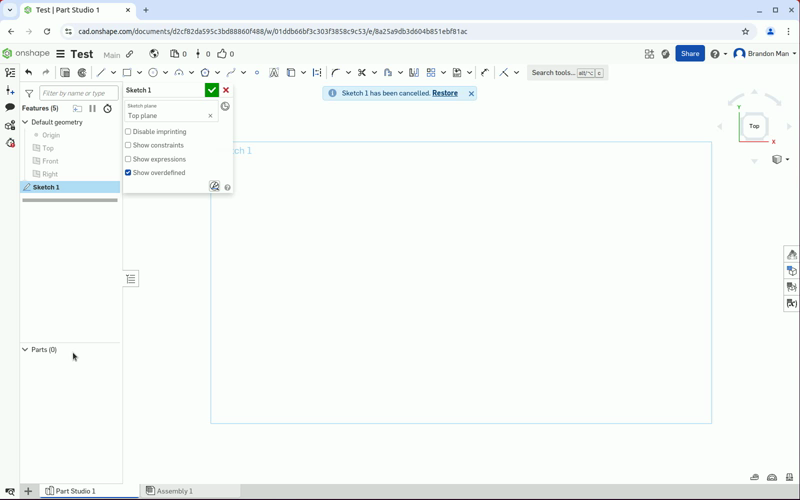
key(y)
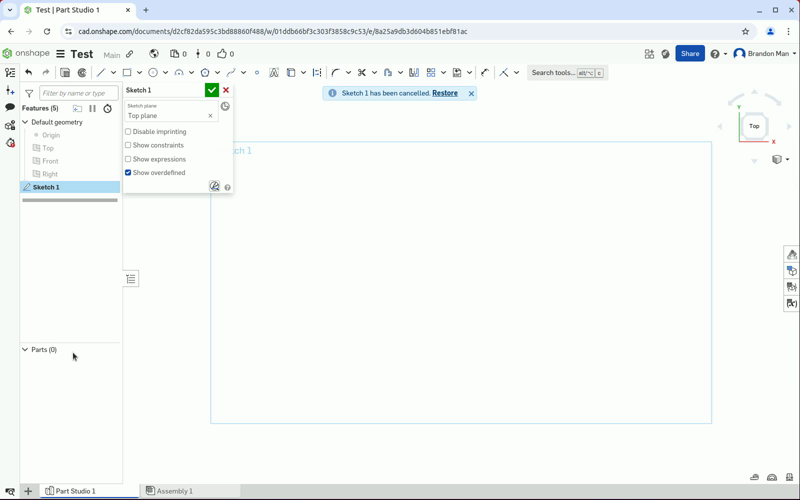
key(c)
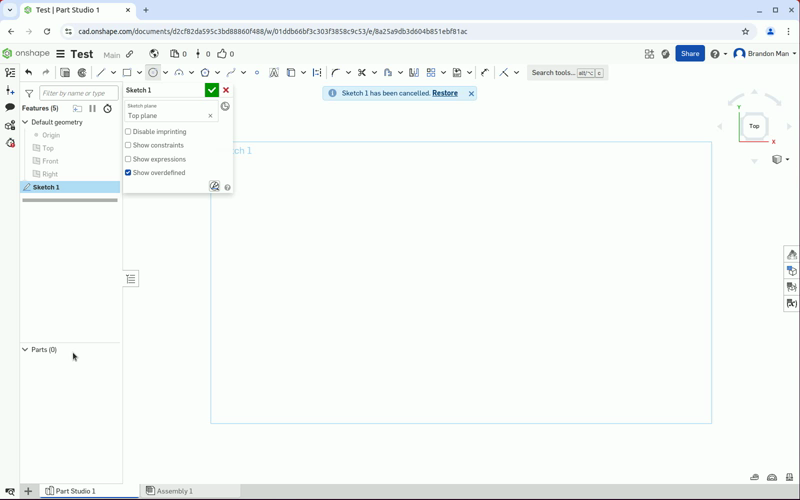
key_down(shift)
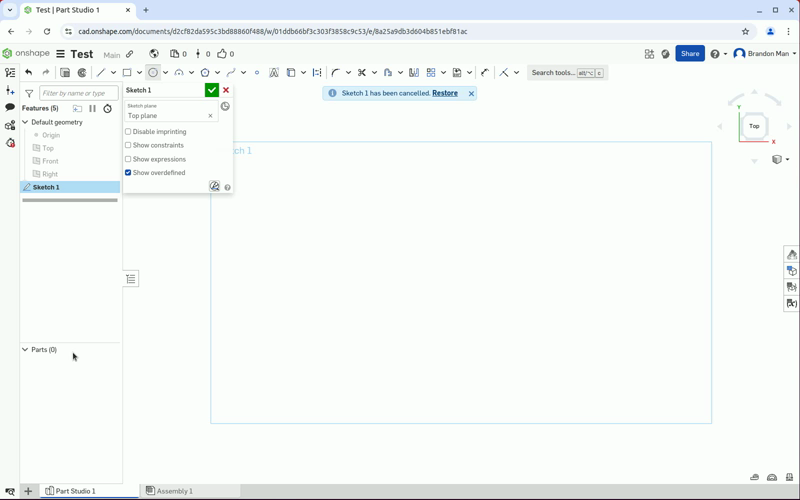
mouse_move(461, 282)
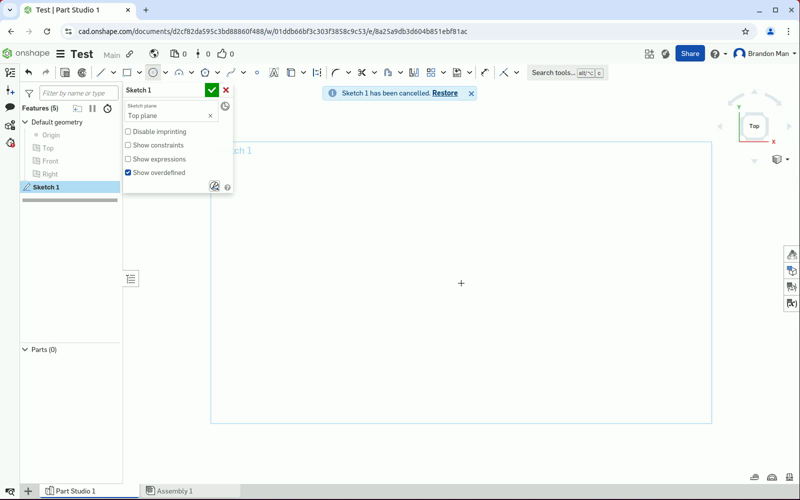
click(461, 282)
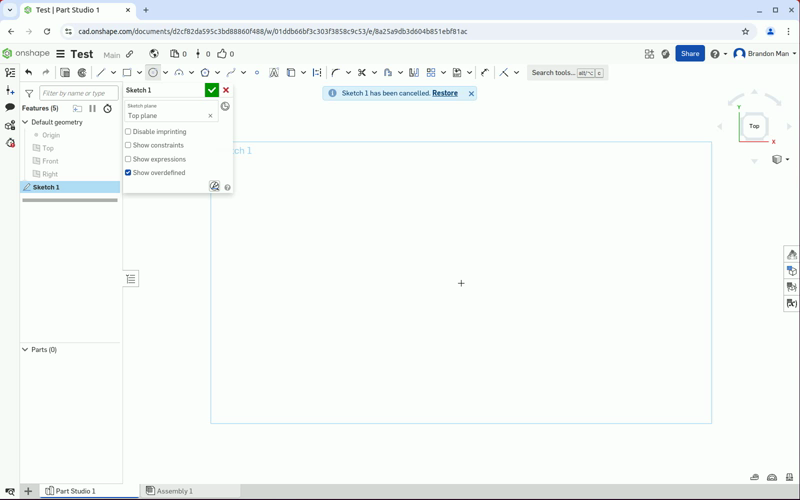
key_up(shift)
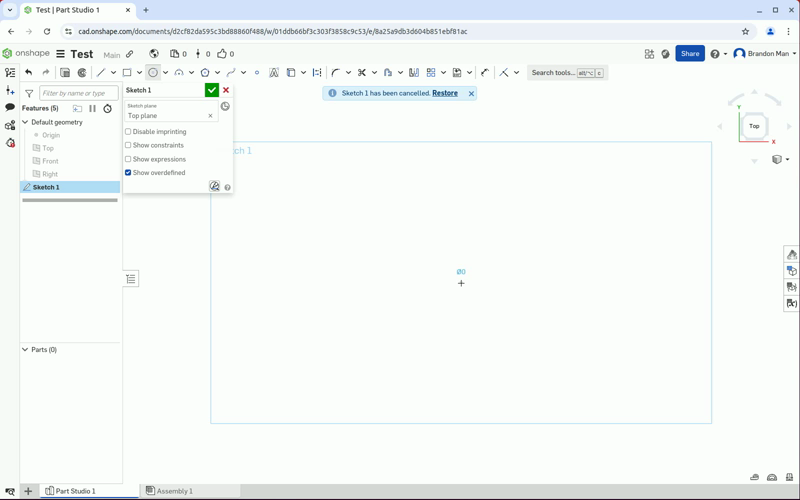
mouse_move(505, 282)
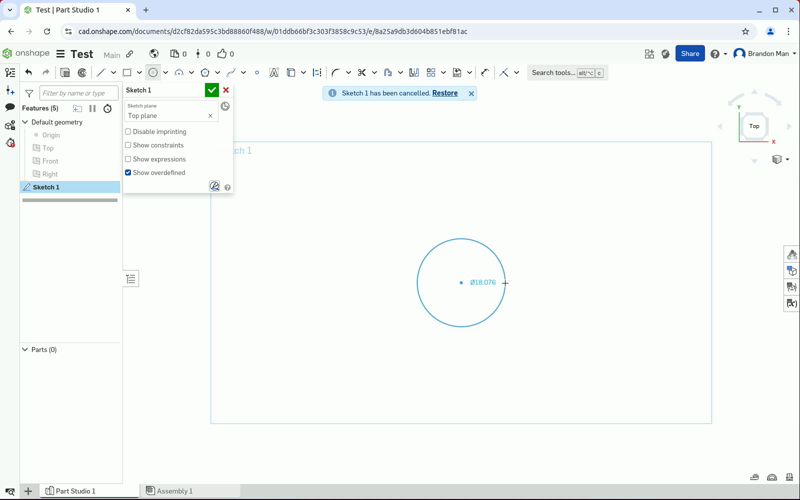
click(505, 282)
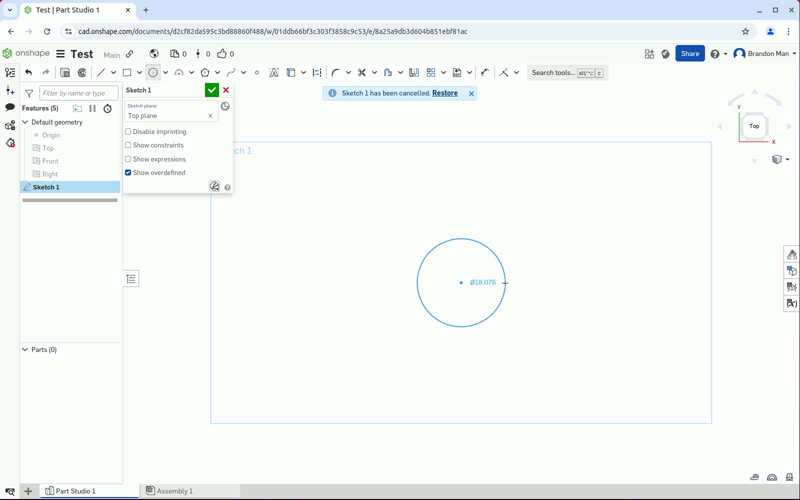
key(esc)
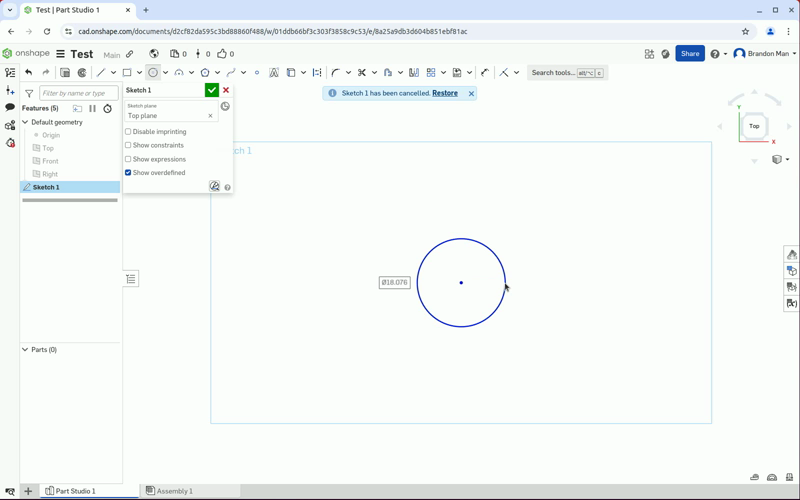
mouse_move(466, 313)
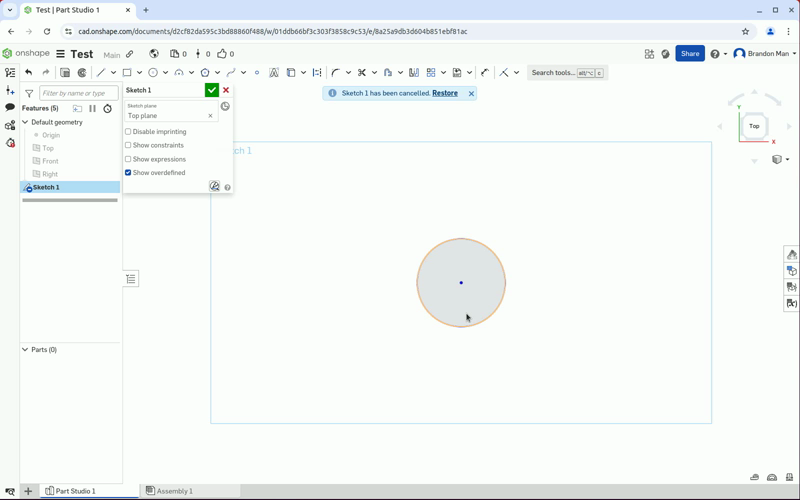
click(466, 313)
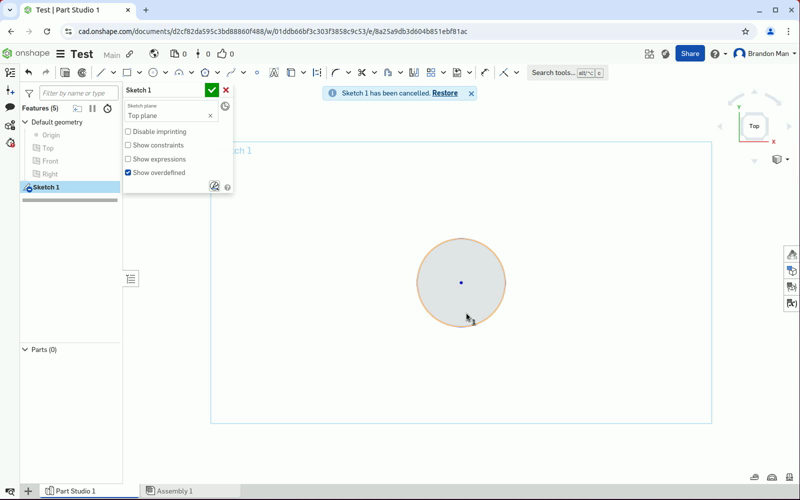
mouse_move(73, 352)
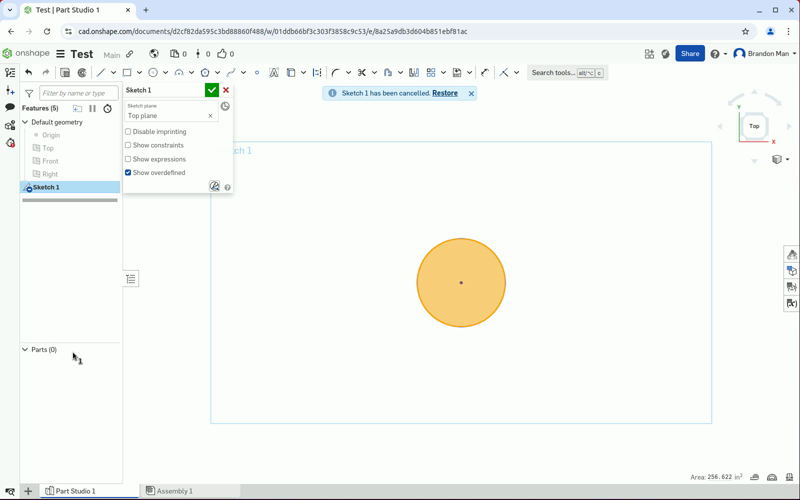
key(shift+y)
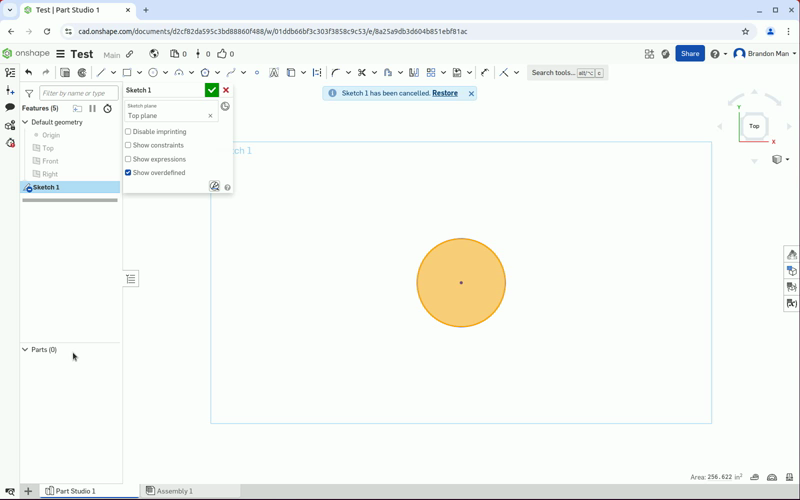
key(shift+e)
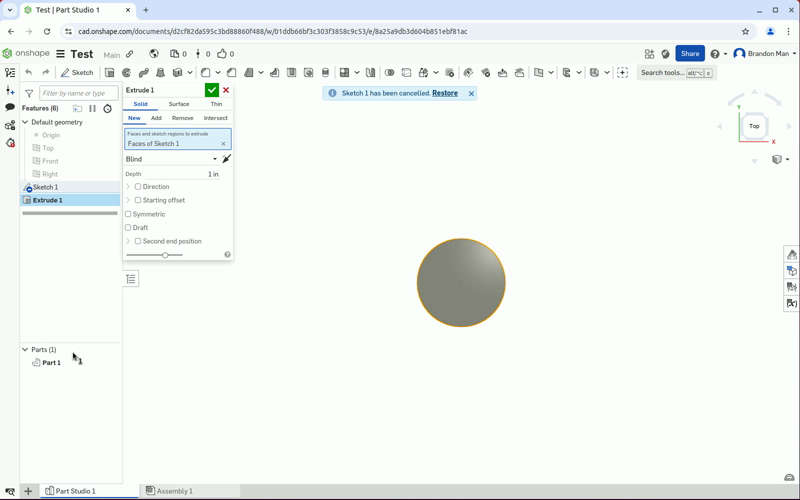
mouse_move(143, 106)
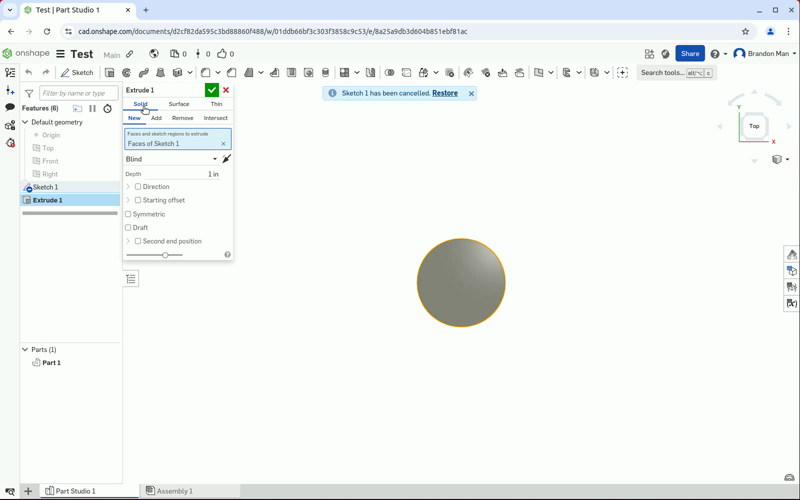
click(143, 106)
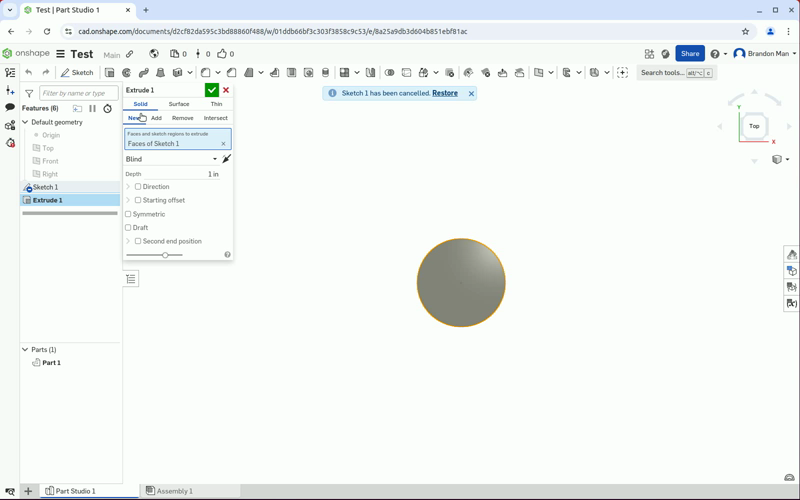
mouse_move(137, 120)
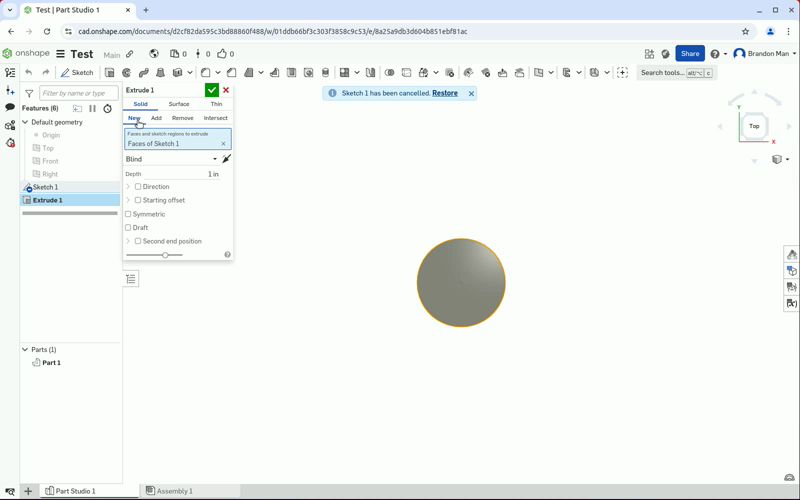
click(137, 120)
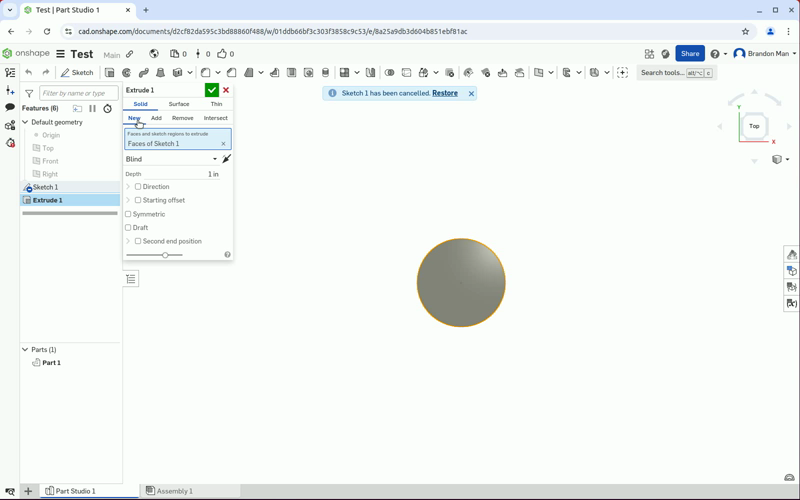
key(tab, 4)
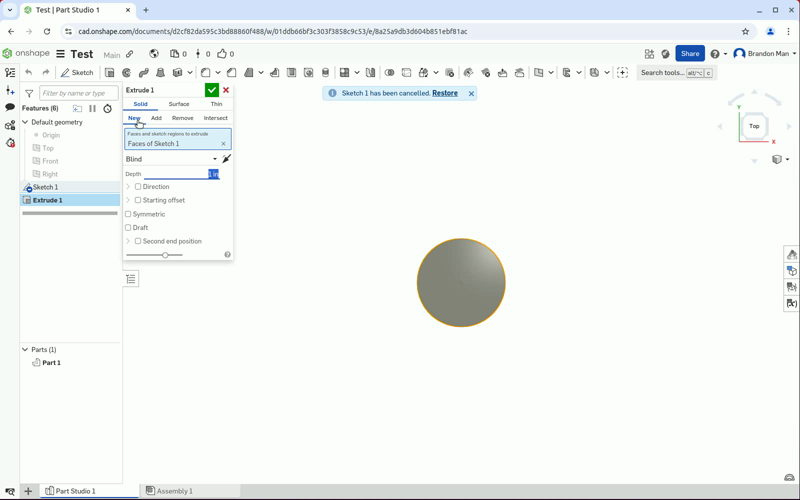
text(23.108)
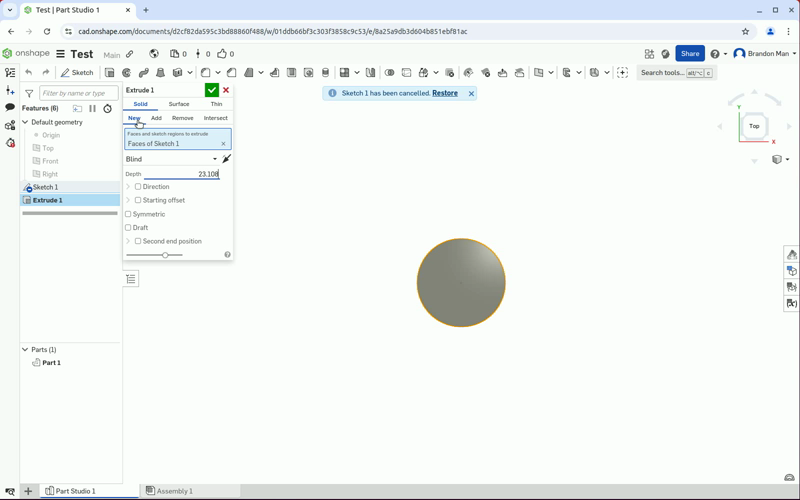
key(enter)
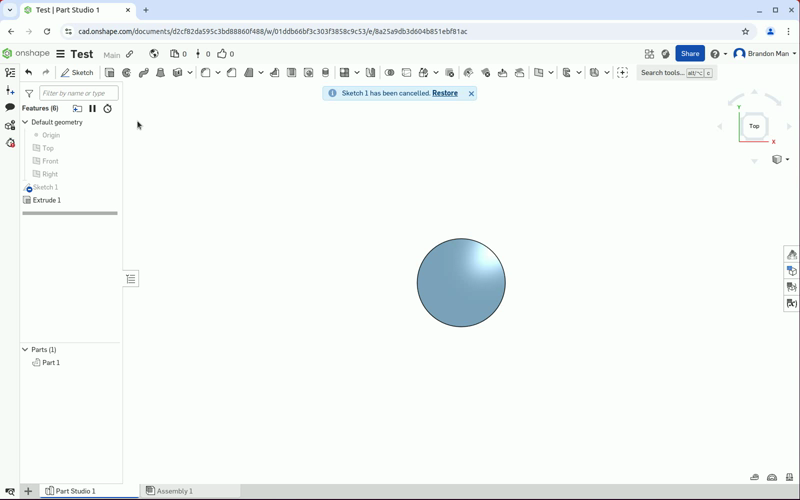
key(shift+h)
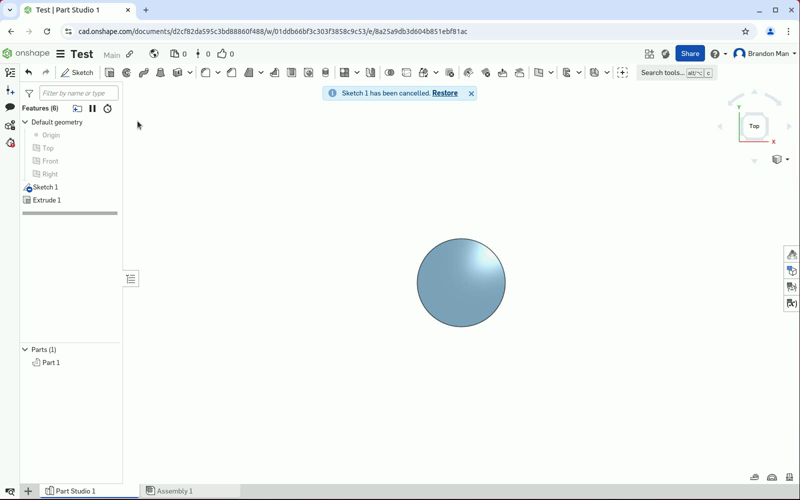
key(shift+h)
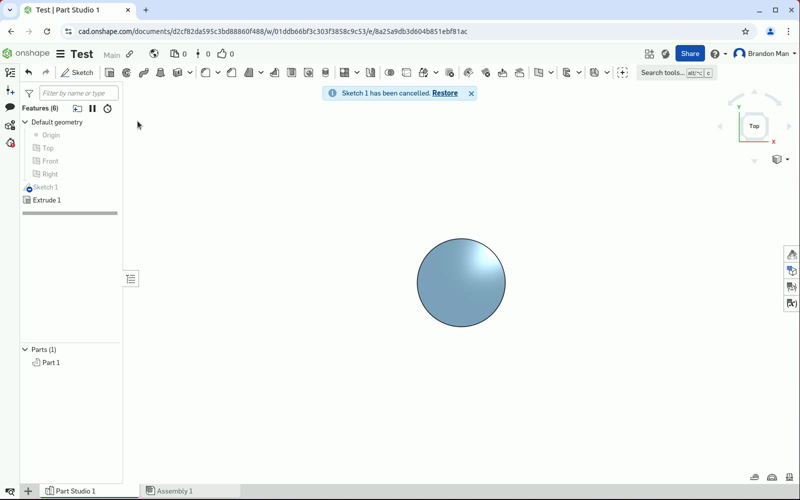
mouse_move(73, 189)
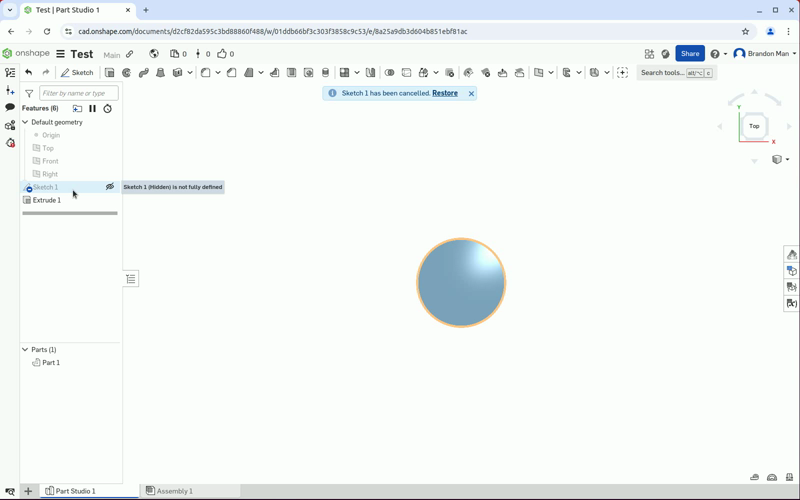
click(73, 189)
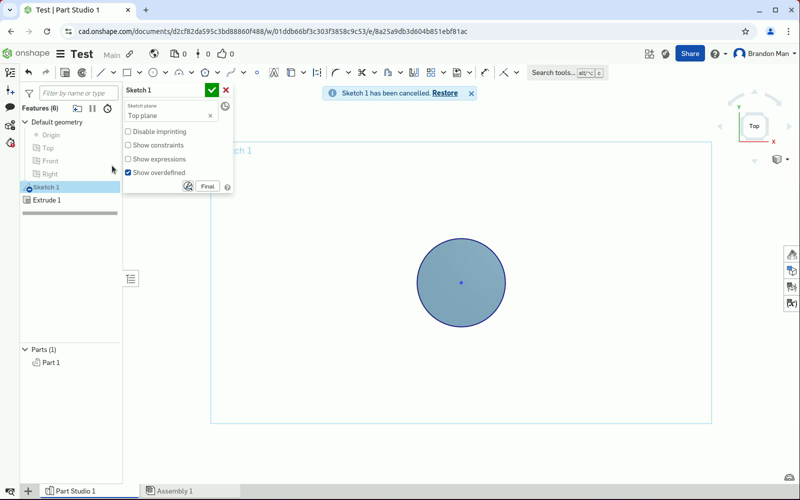
mouse_move(229, 92)
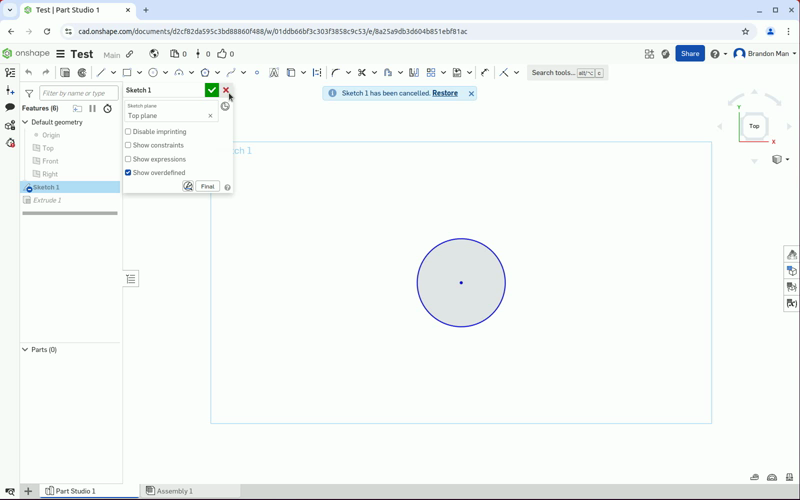
click(229, 92)
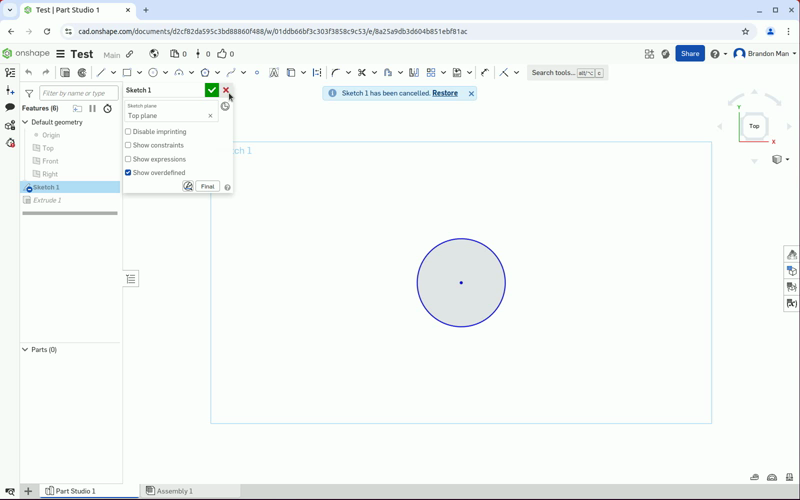
key(shift+s)
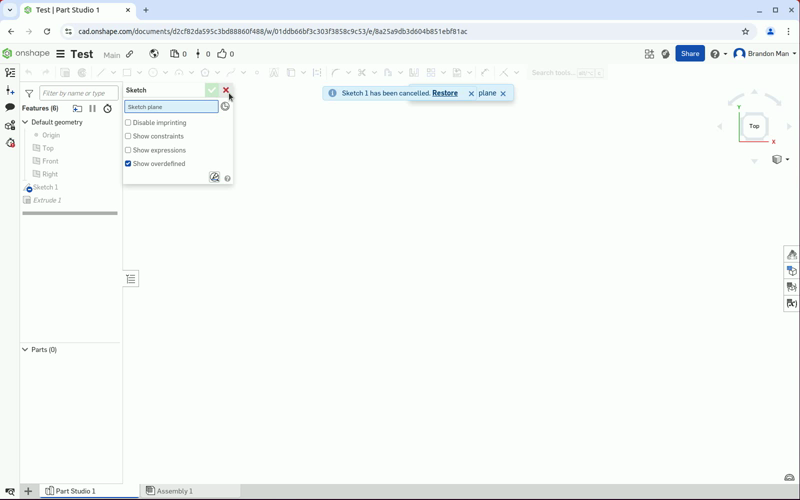
mouse_move(73, 150)
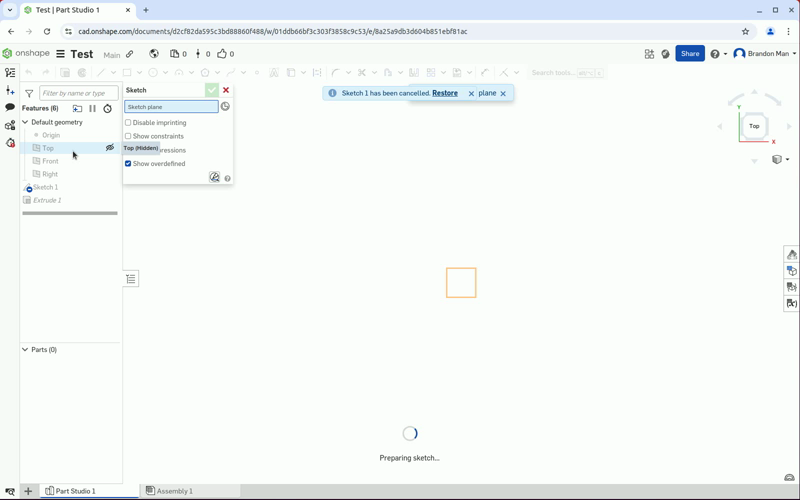
click(73, 150)
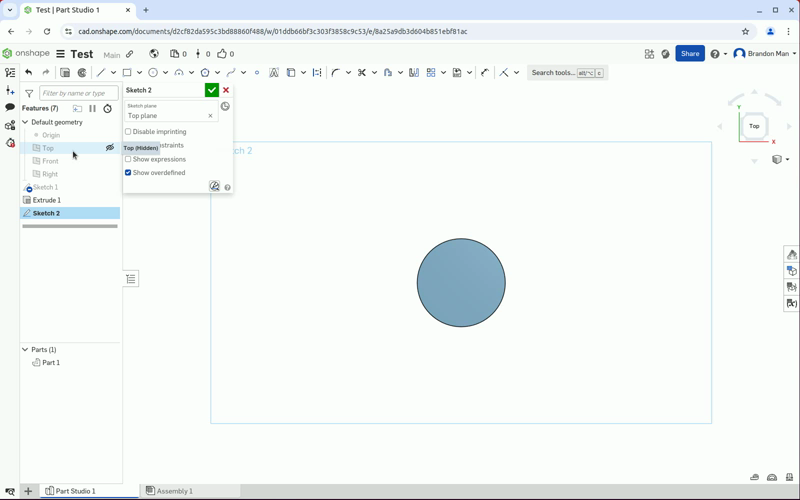
mouse_move(73, 352)
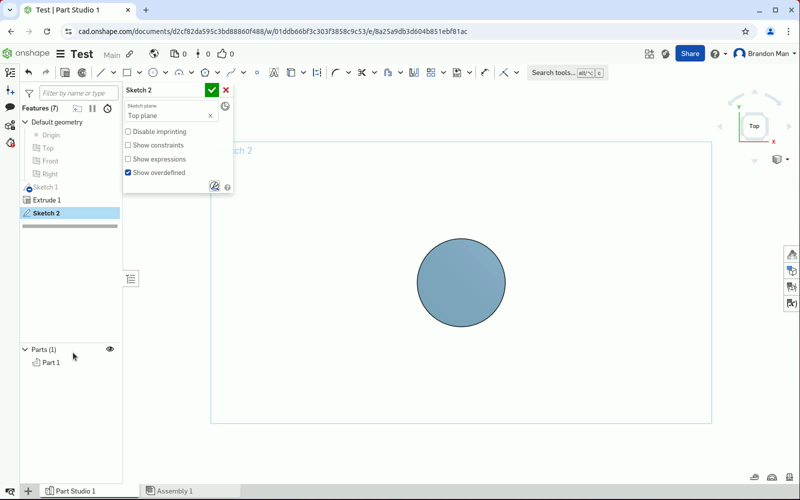
key(y)
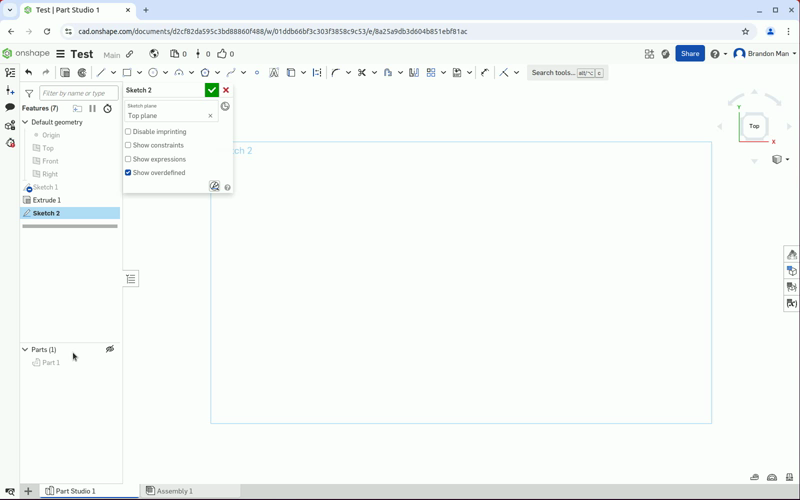
key(c)
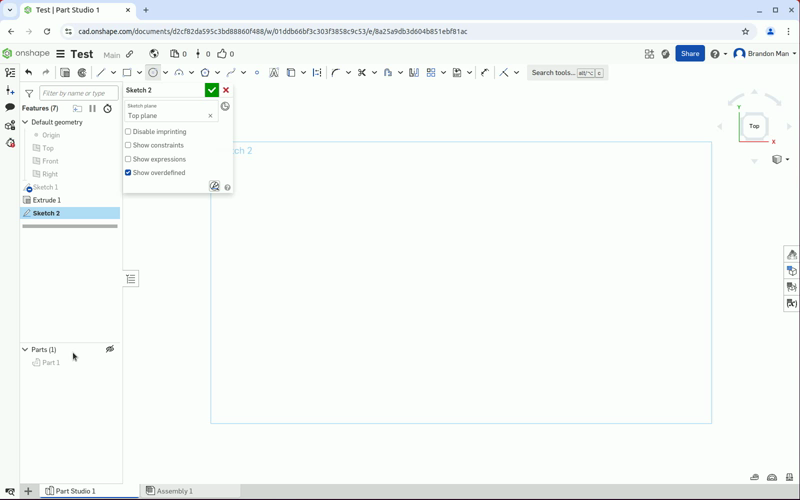
key_down(shift)
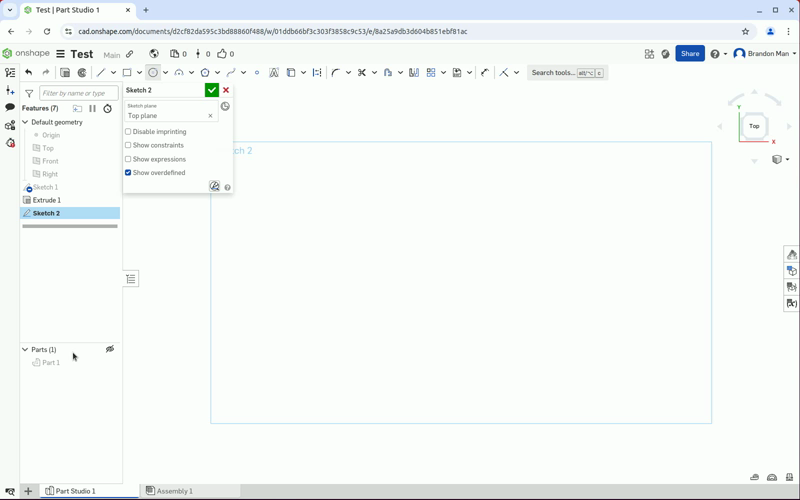
mouse_move(461, 282)
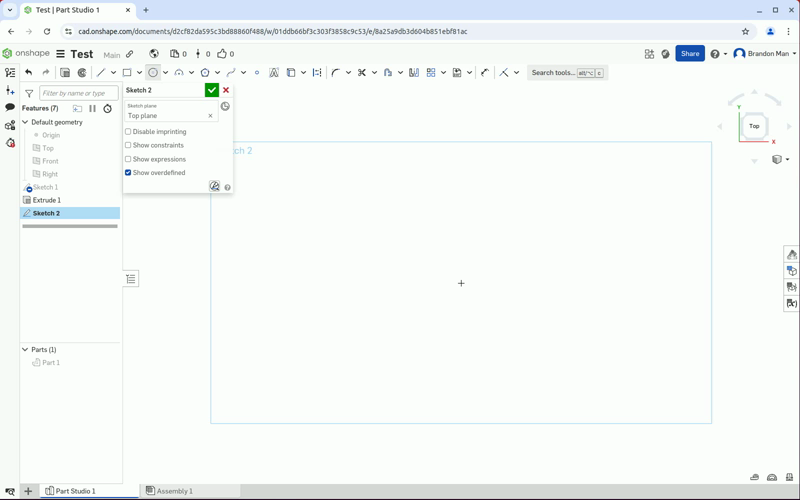
click(461, 282)
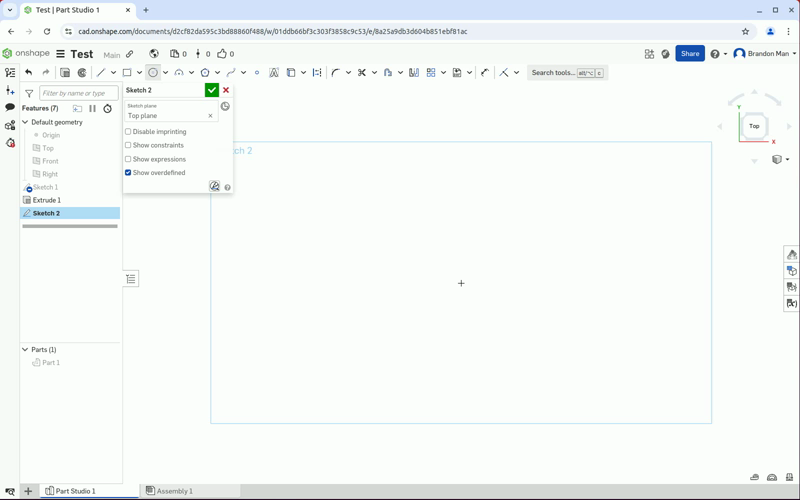
key_up(shift)
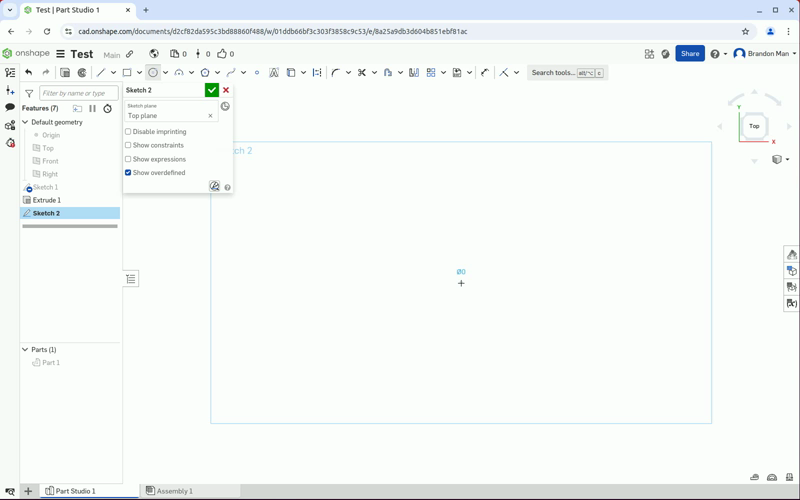
mouse_move(545, 282)
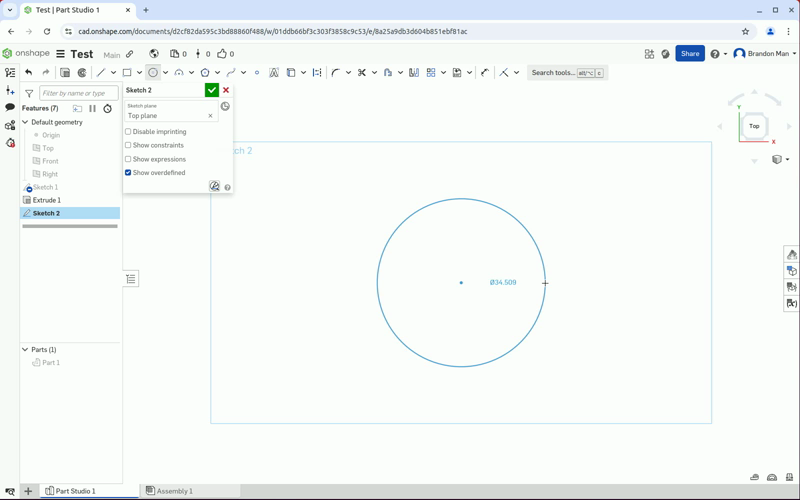
click(545, 282)
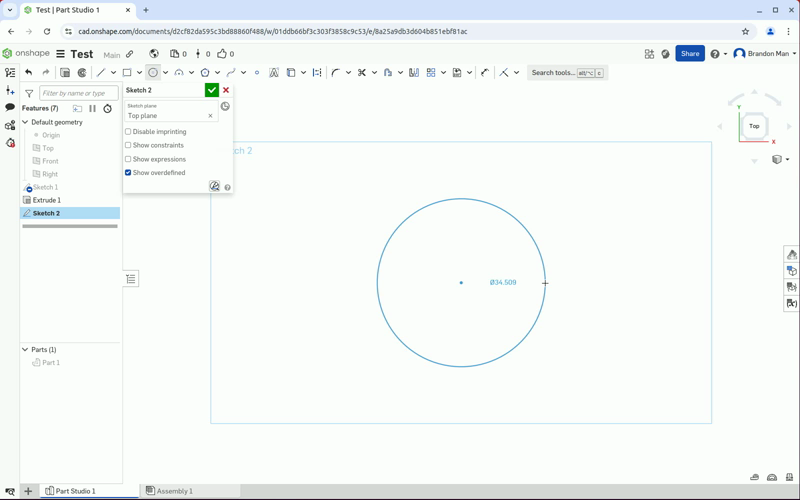
key(esc)
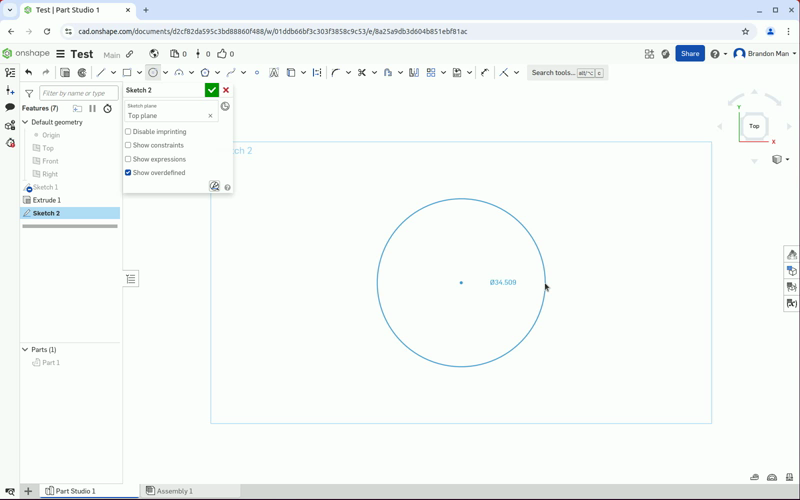
key(c)
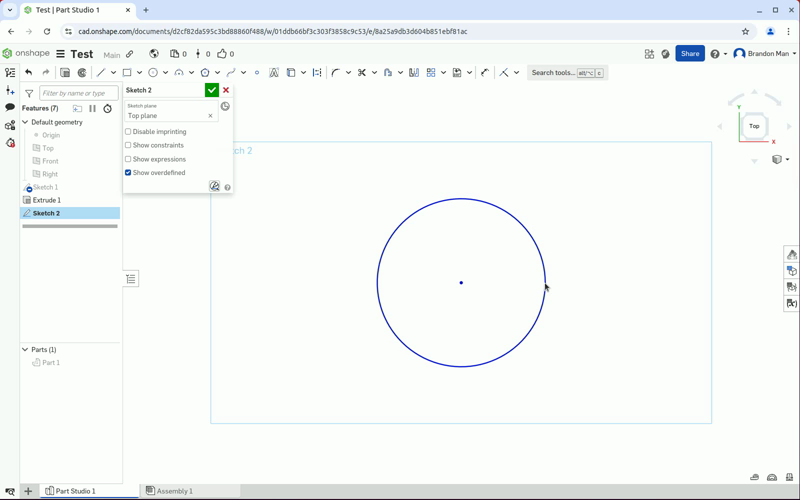
key_down(shift)
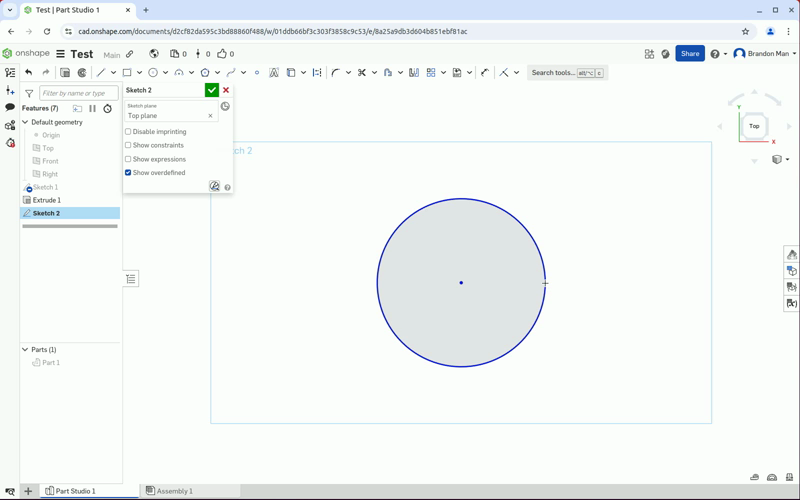
mouse_move(461, 282)
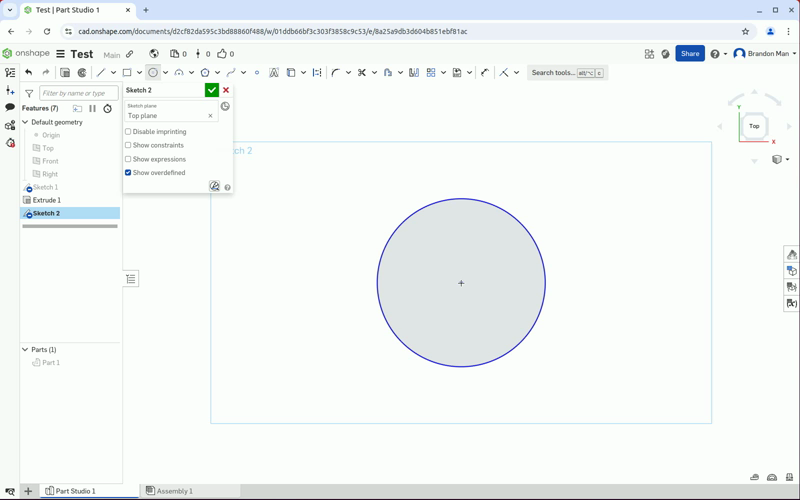
click(461, 282)
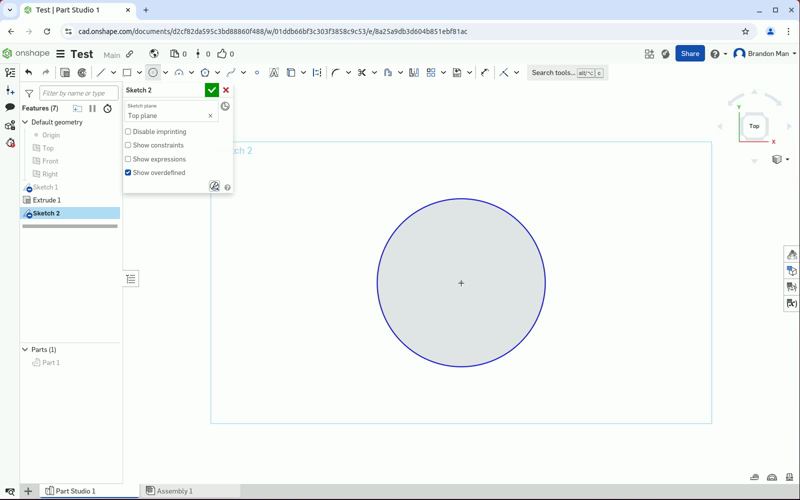
key_up(shift)
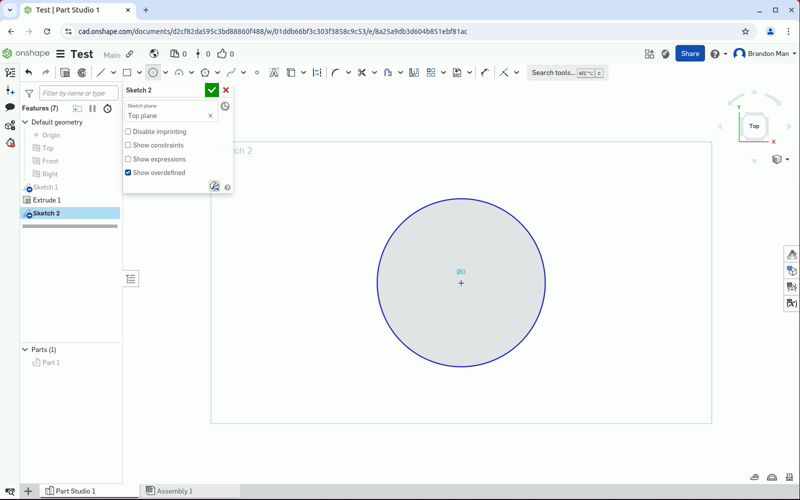
mouse_move(499, 282)
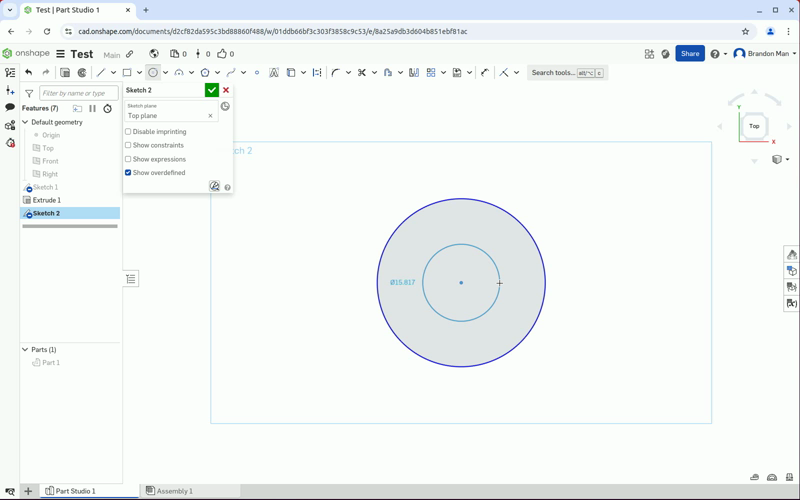
click(499, 282)
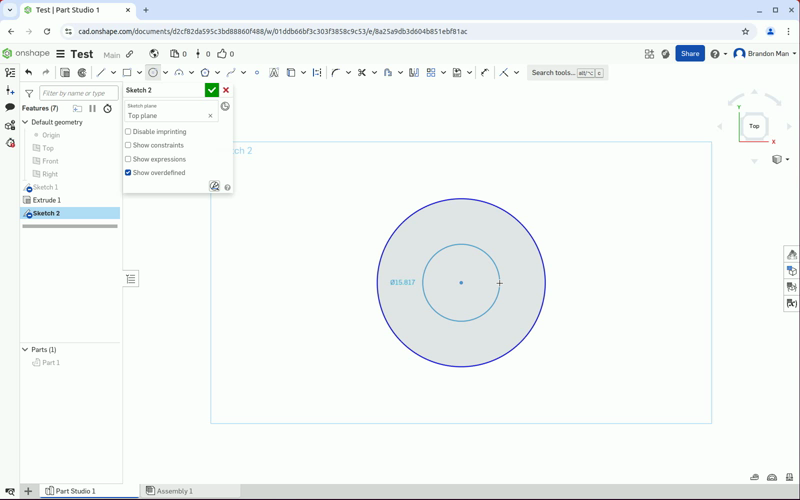
key(esc)
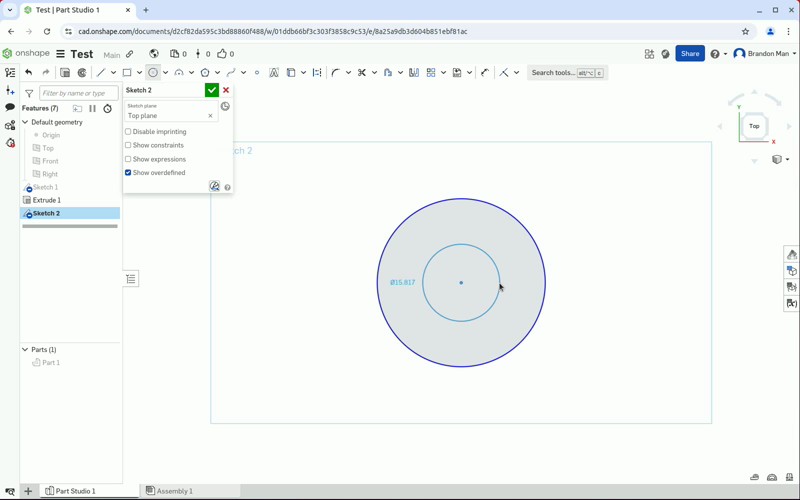
mouse_move(411, 300)
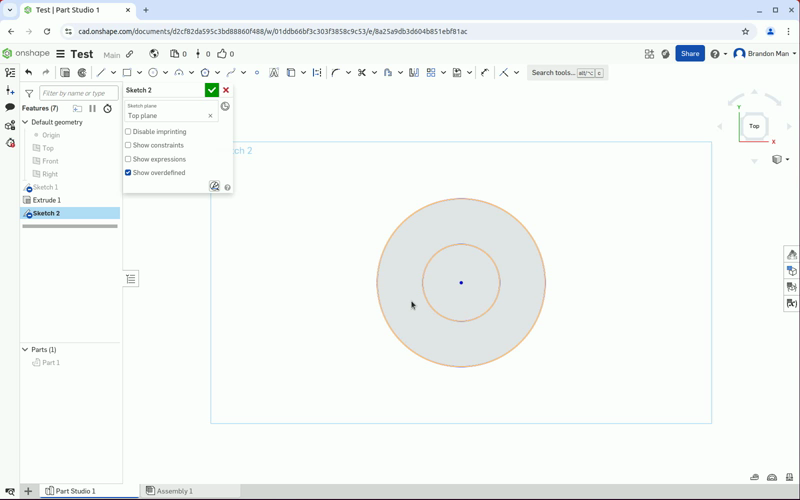
click(411, 300)
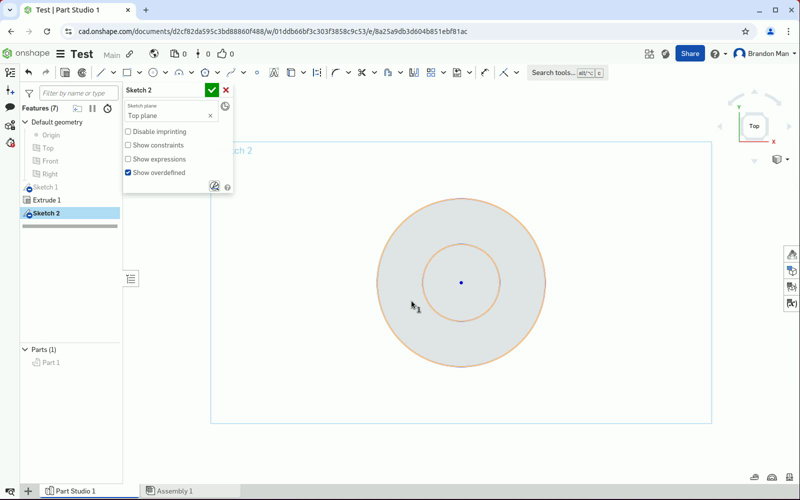
mouse_move(73, 352)
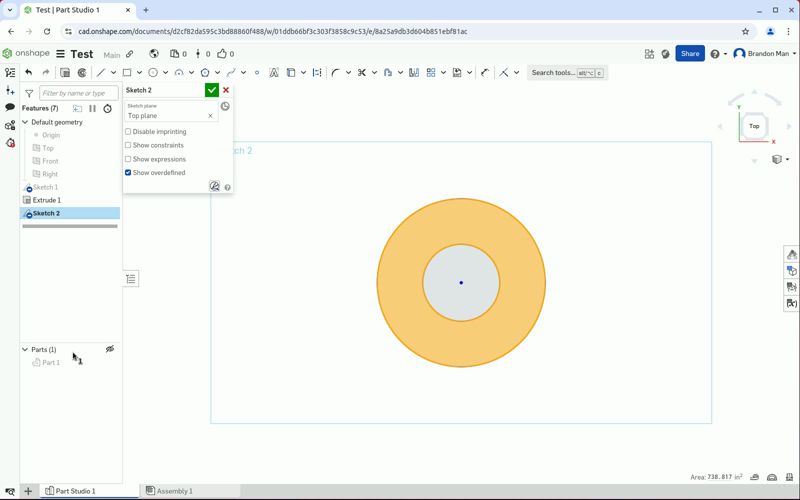
key(shift+y)
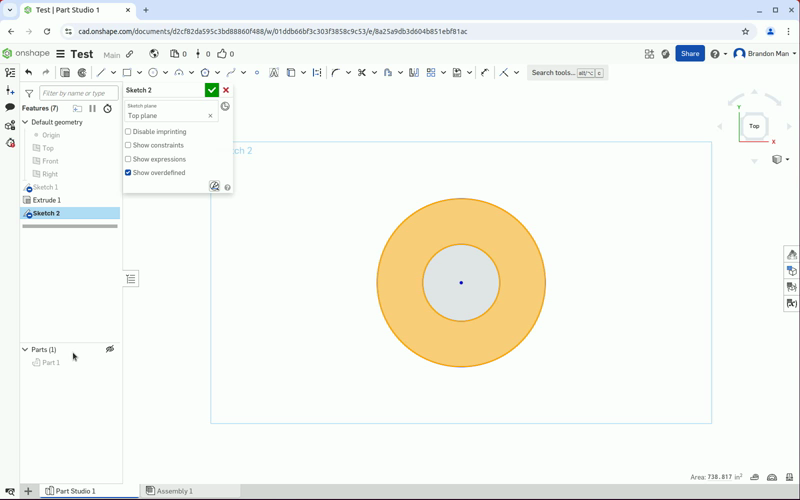
key(shift+e)
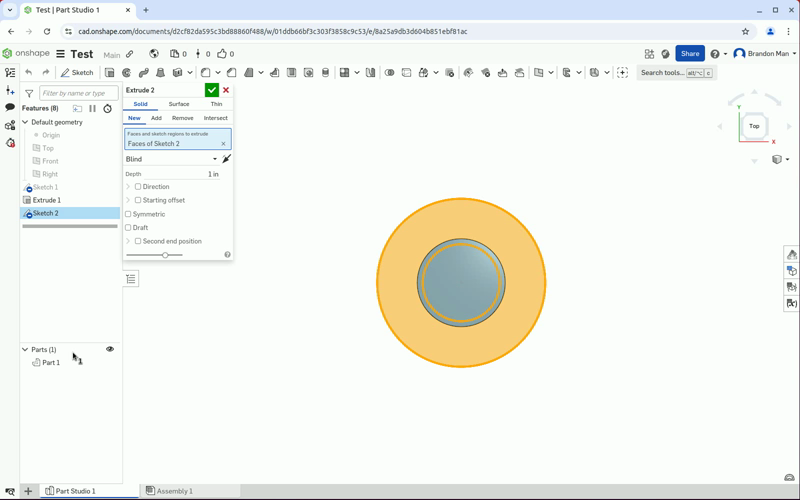
mouse_move(143, 106)
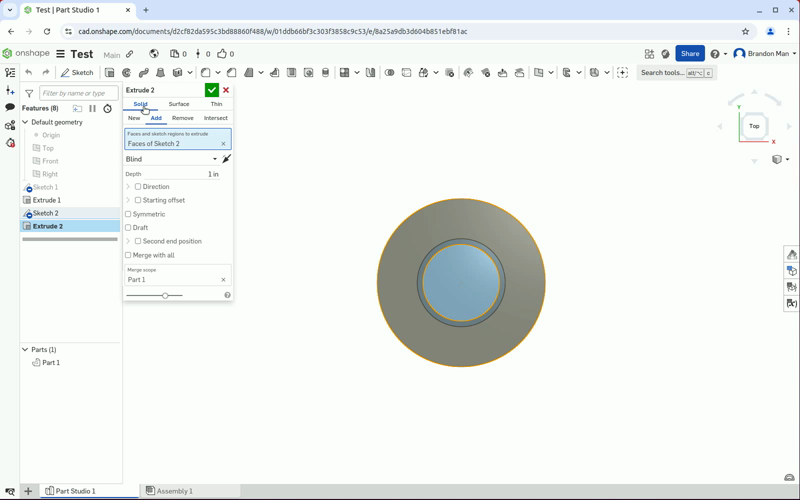
click(143, 106)
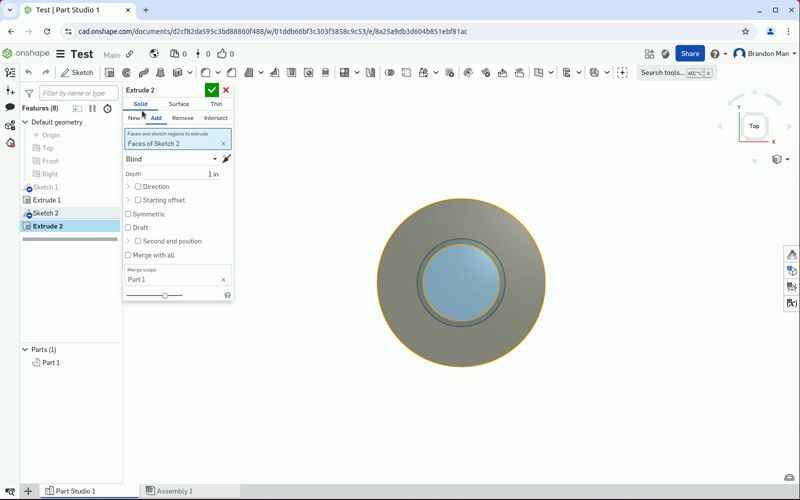
mouse_move(137, 120)
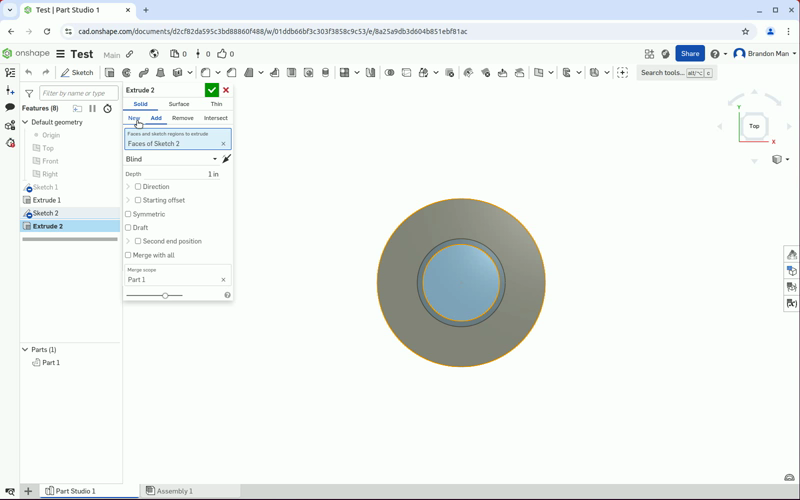
click(137, 120)
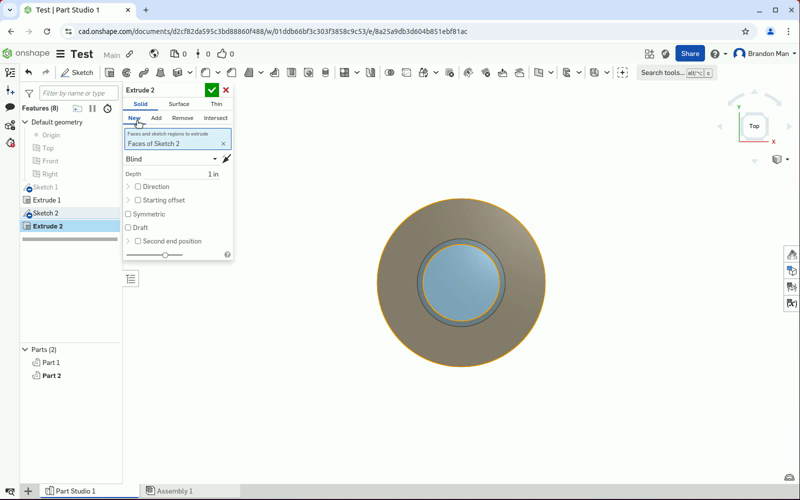
key(tab, 4)
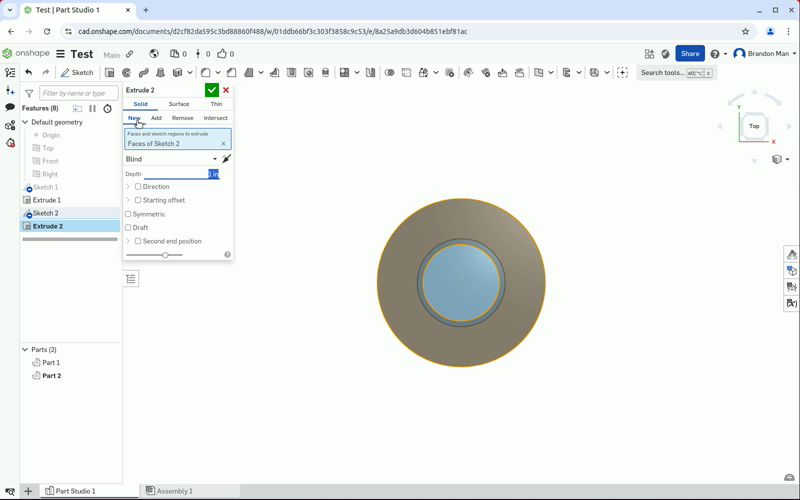
text(9.388)
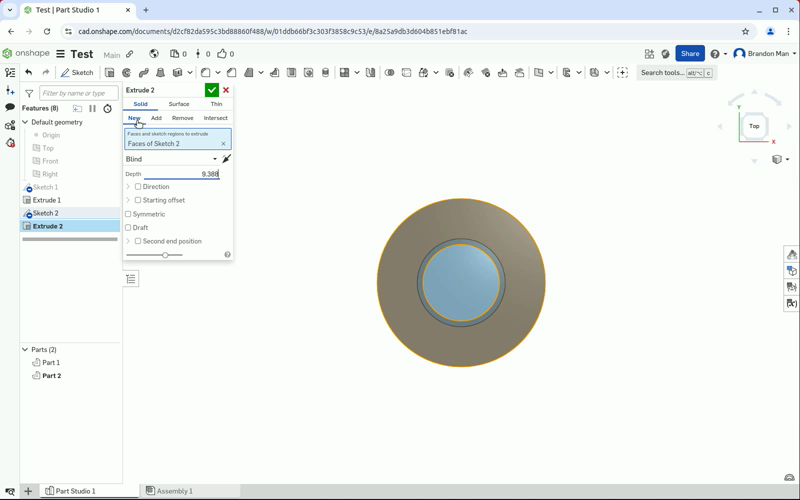
key(enter)
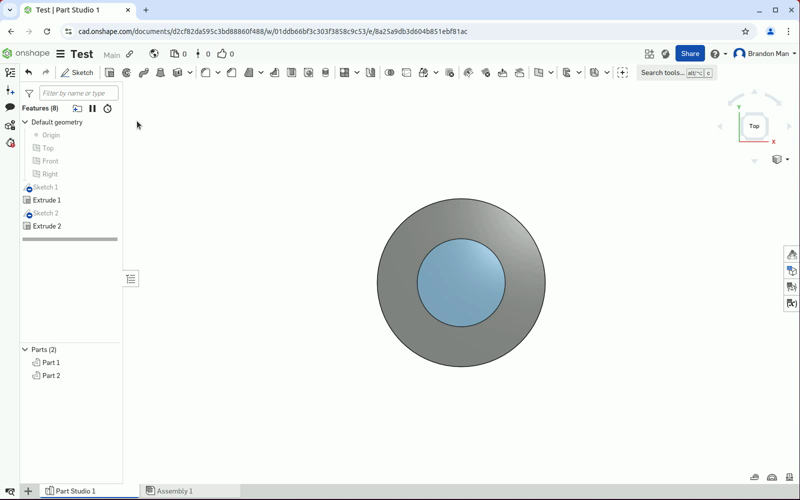
key(shift+h)
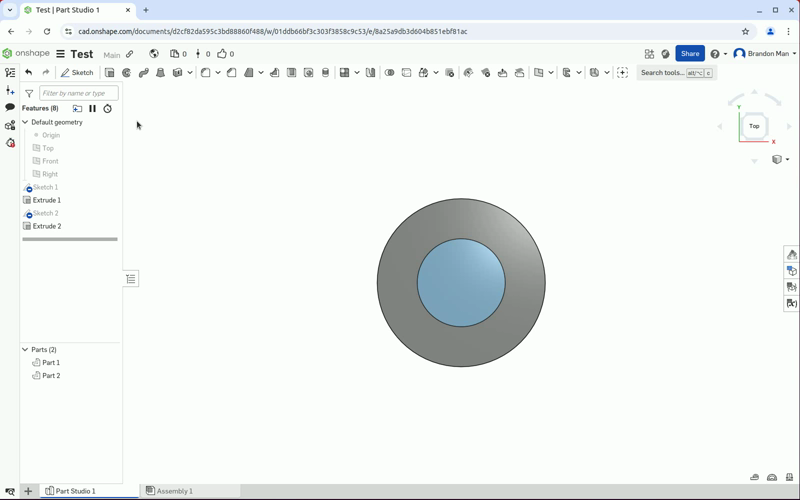
key(shift+h)
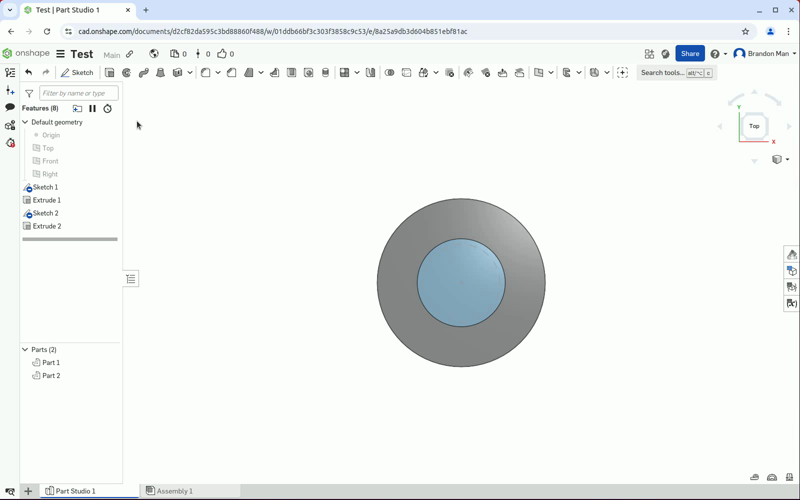
key(shift+7)
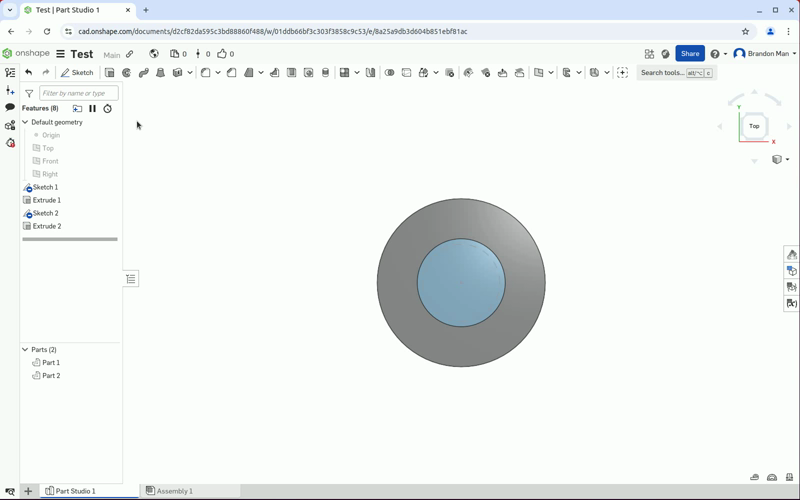
key(up, 3)
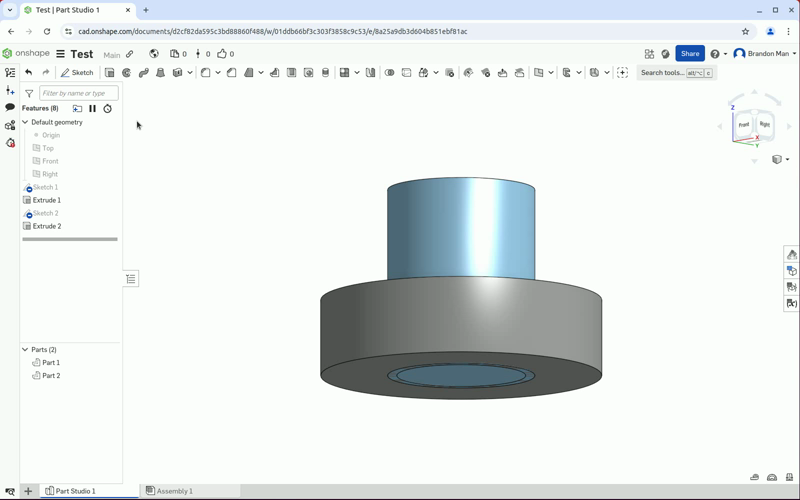
key(left, 3)
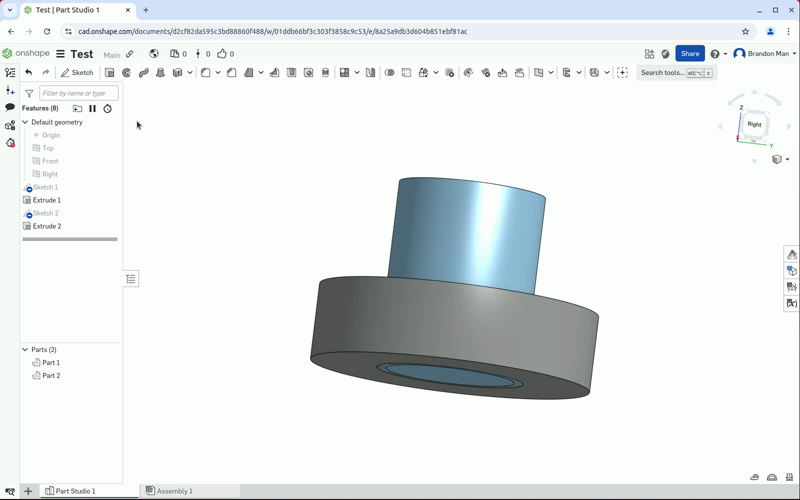
key(right, 3)
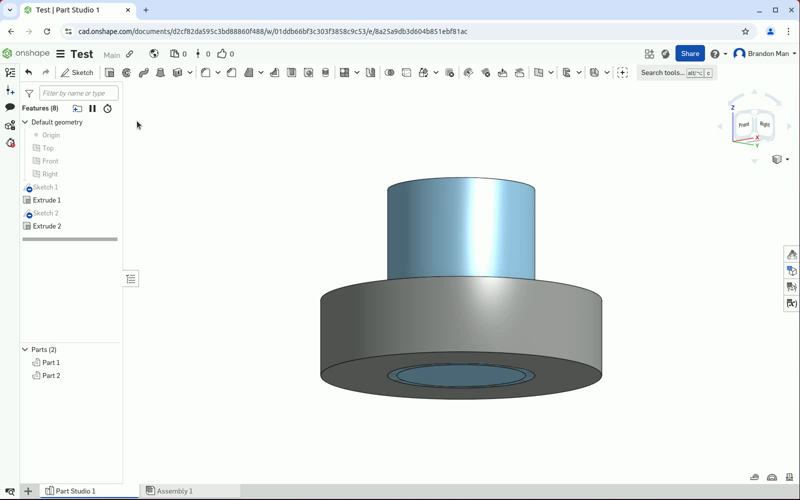
key(down, 3)
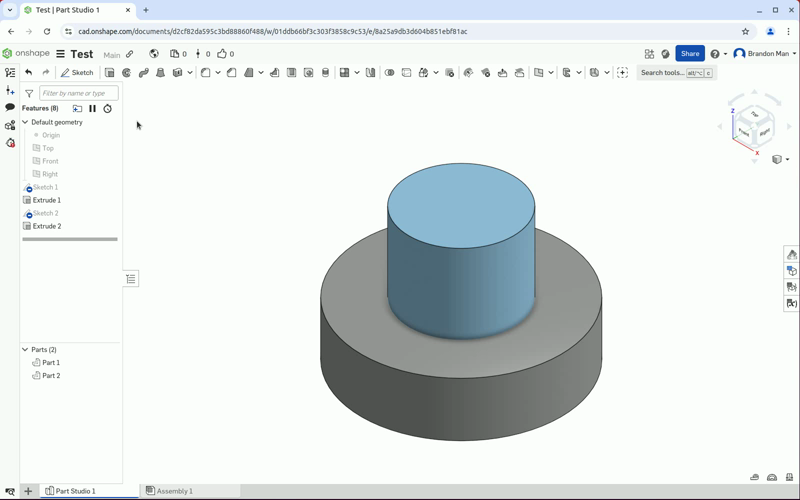
mouse_move(73, 189)
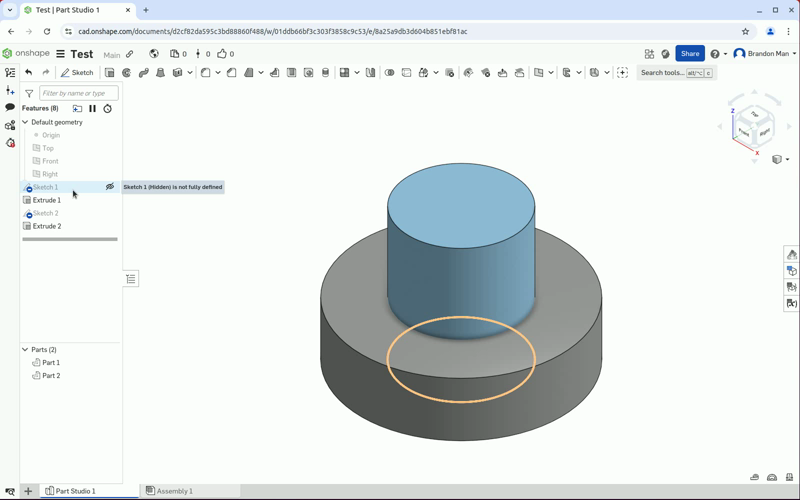
click(73, 189)